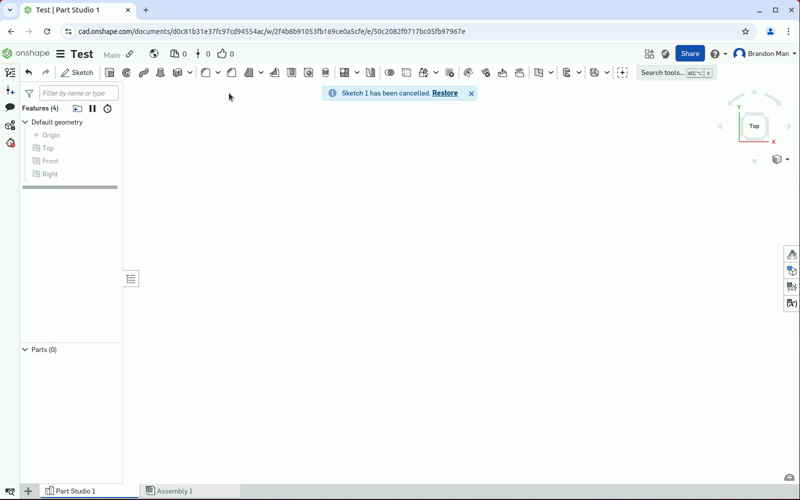
key(shift+h)
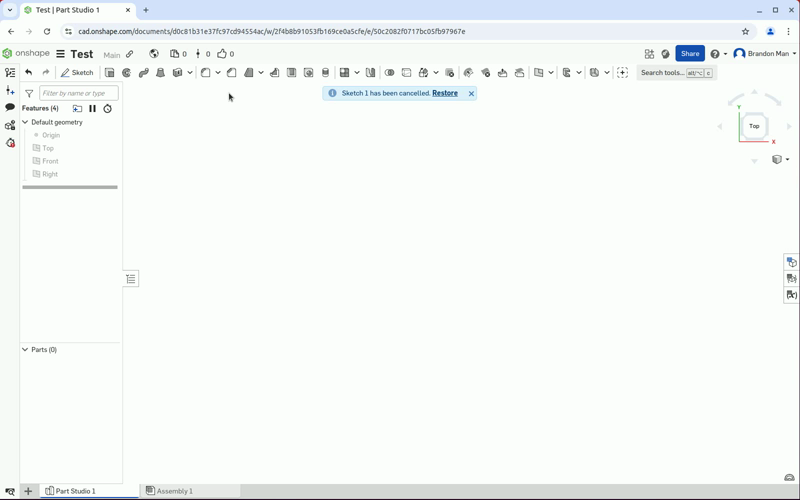
key(shift+s)
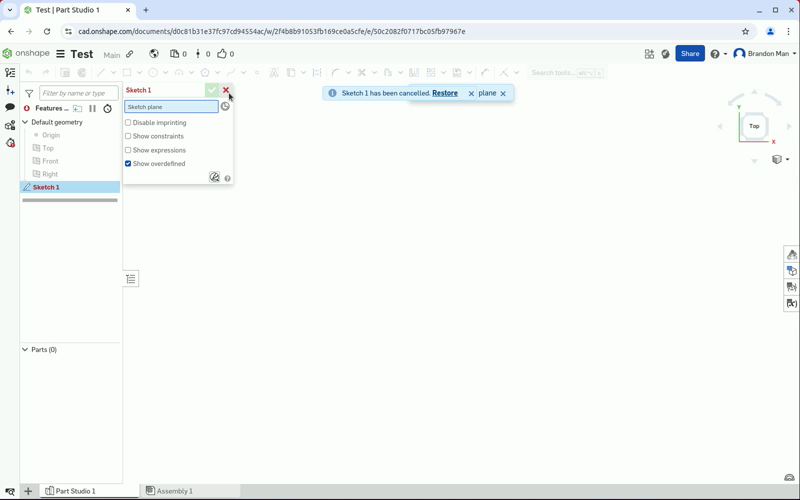
mouse_move(73, 150)
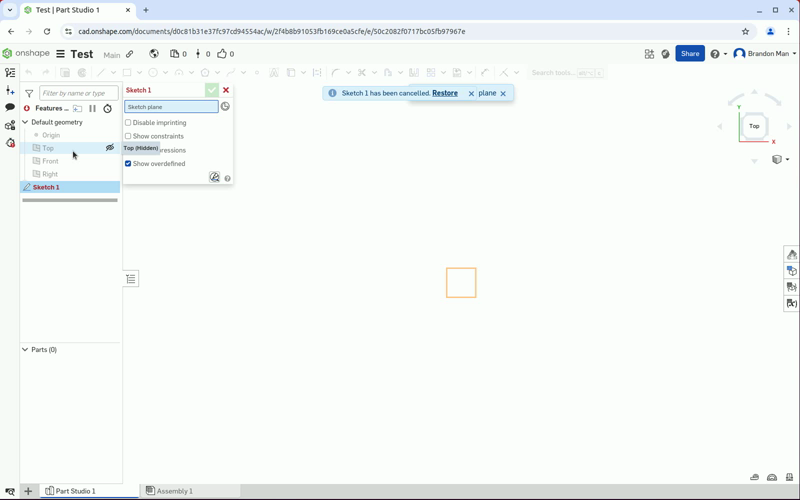
click(73, 150)
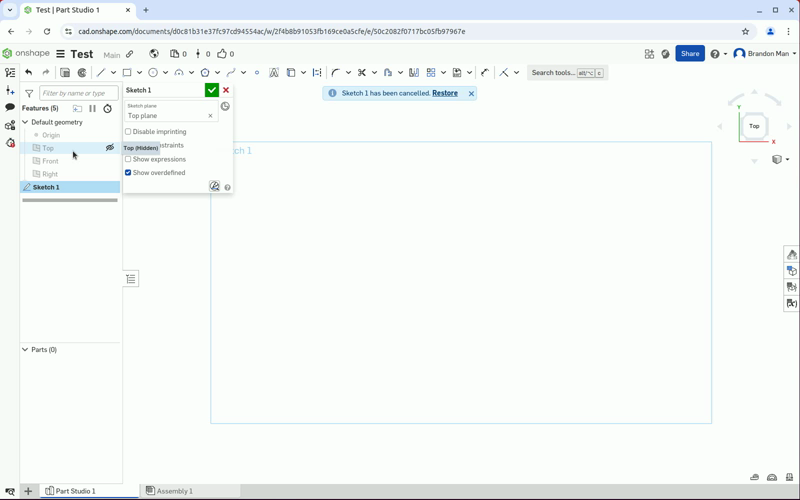
mouse_move(73, 352)
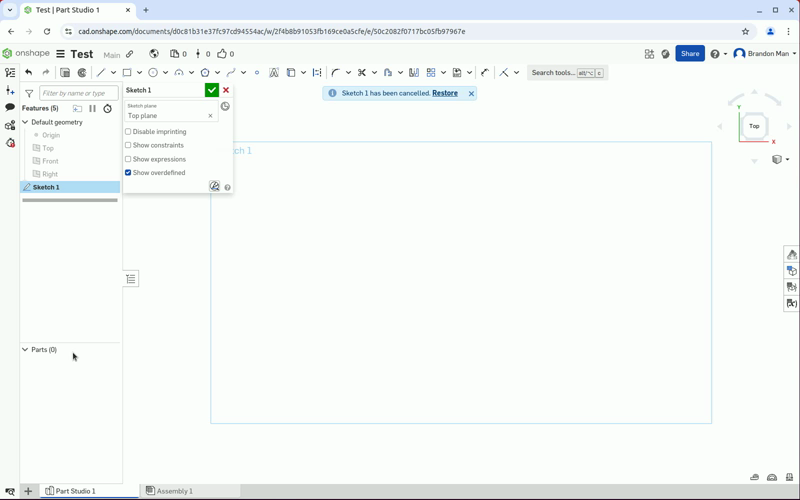
key(y)
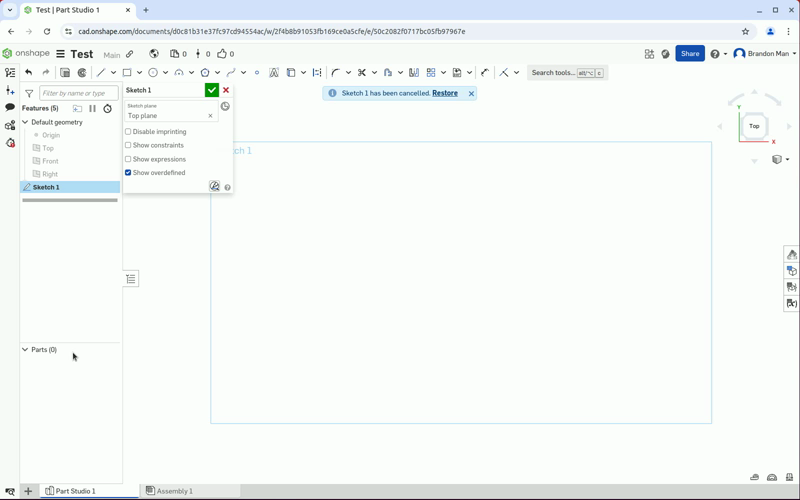
key(c)
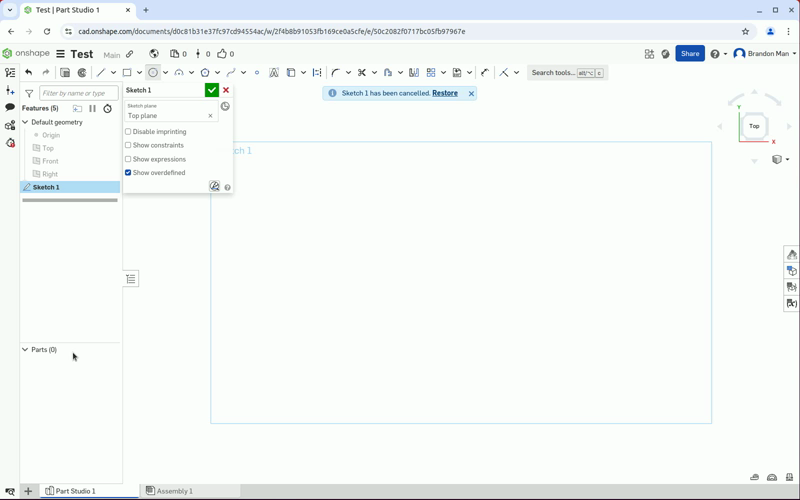
key_down(shift)
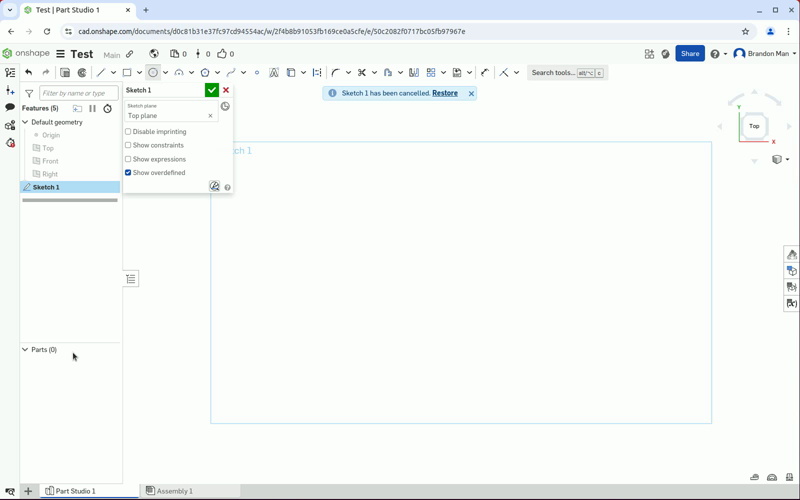
mouse_move(461, 282)
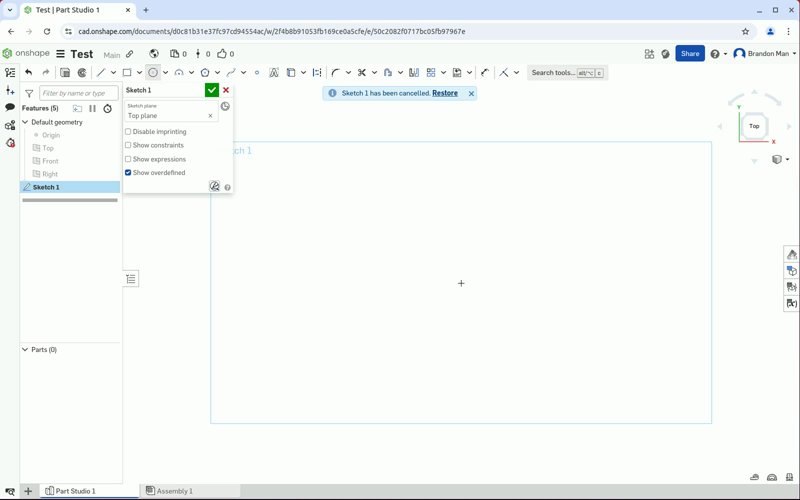
click(461, 282)
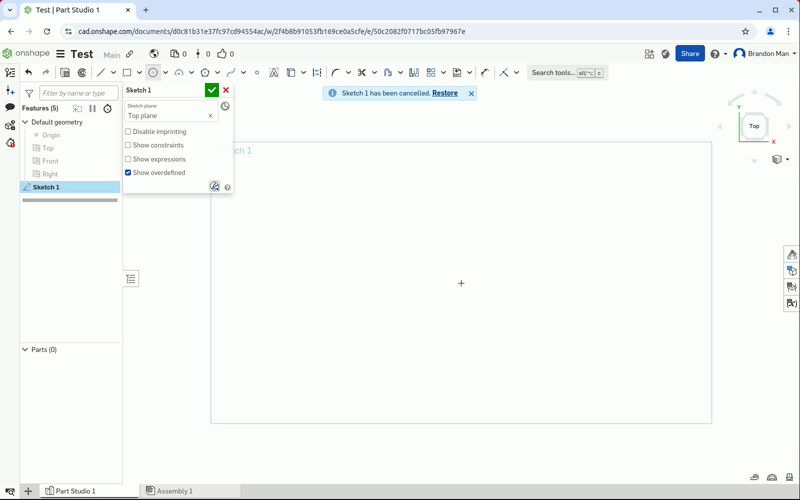
key_up(shift)
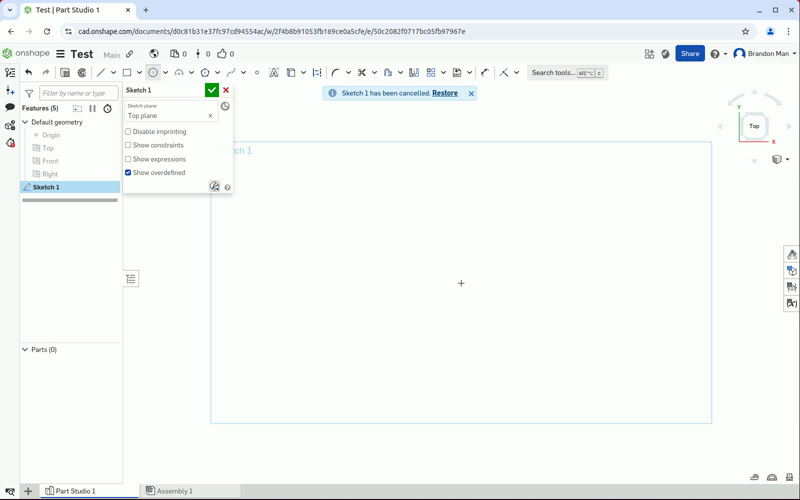
mouse_move(574, 282)
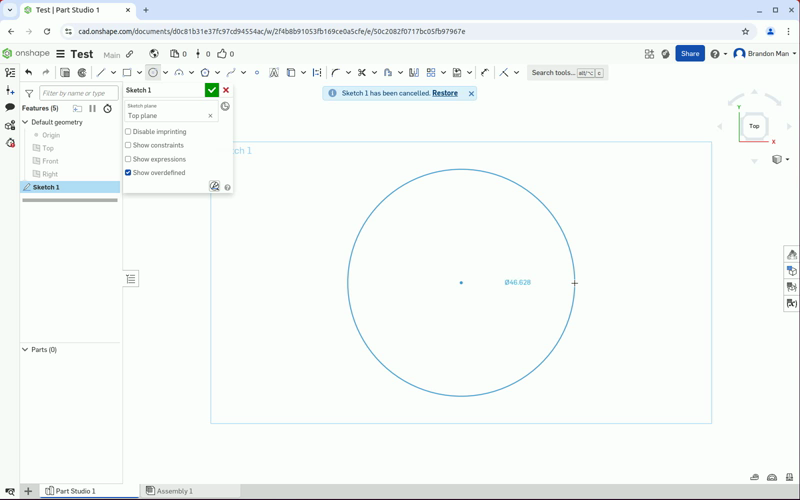
click(574, 282)
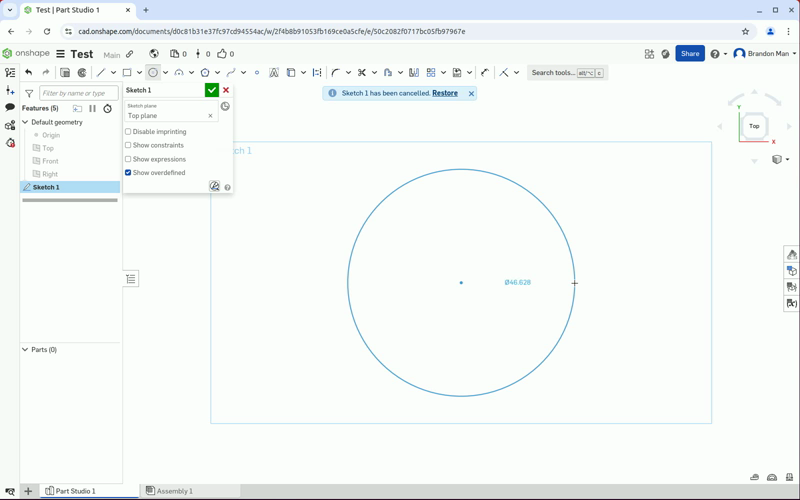
key(esc)
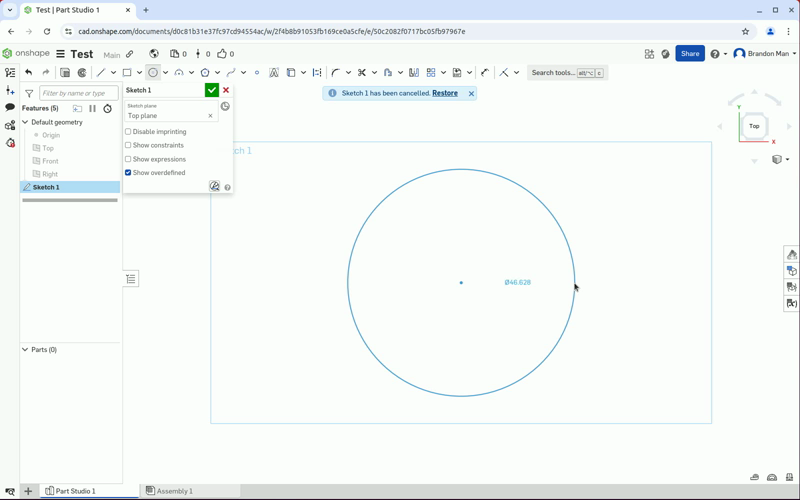
mouse_move(491, 332)
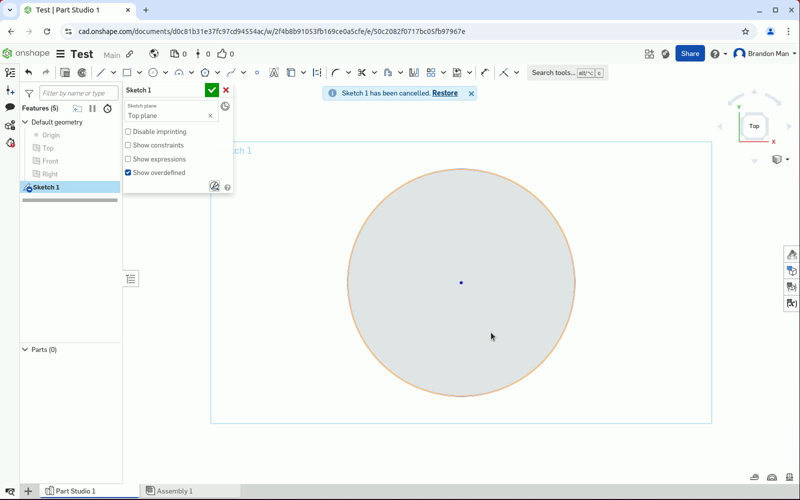
click(491, 332)
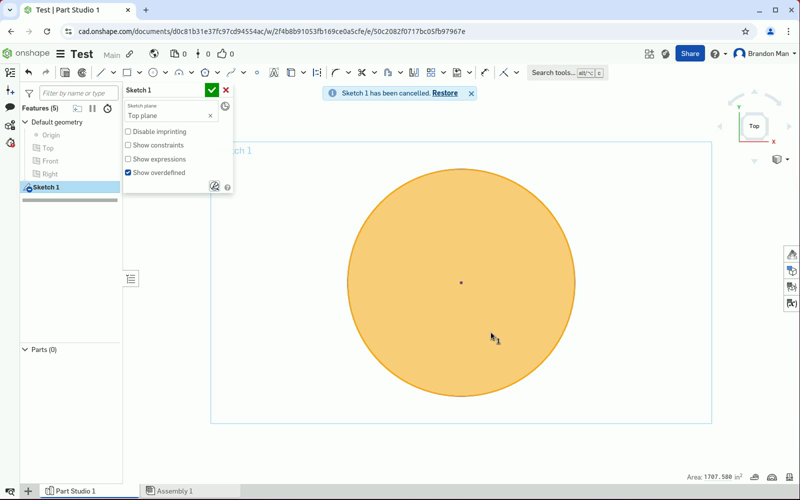
mouse_move(73, 352)
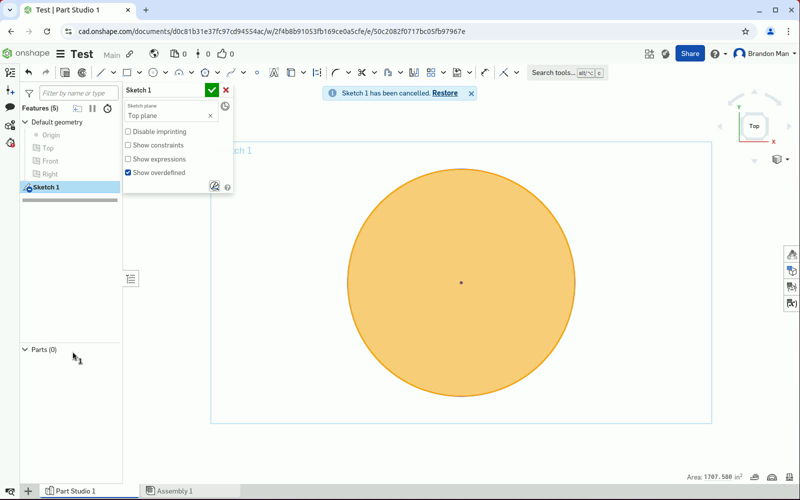
key(shift+y)
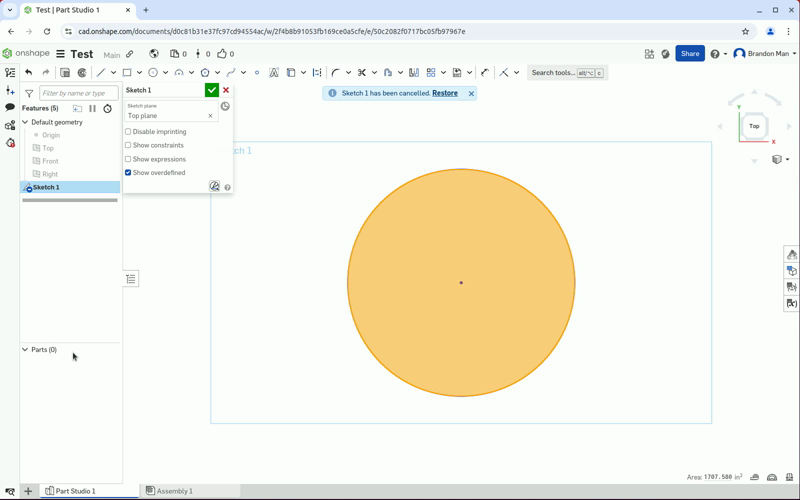
key(shift+e)
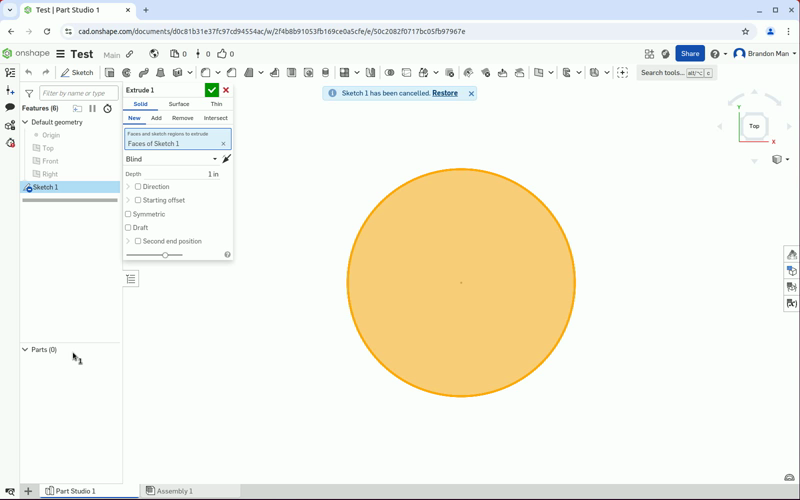
mouse_move(143, 106)
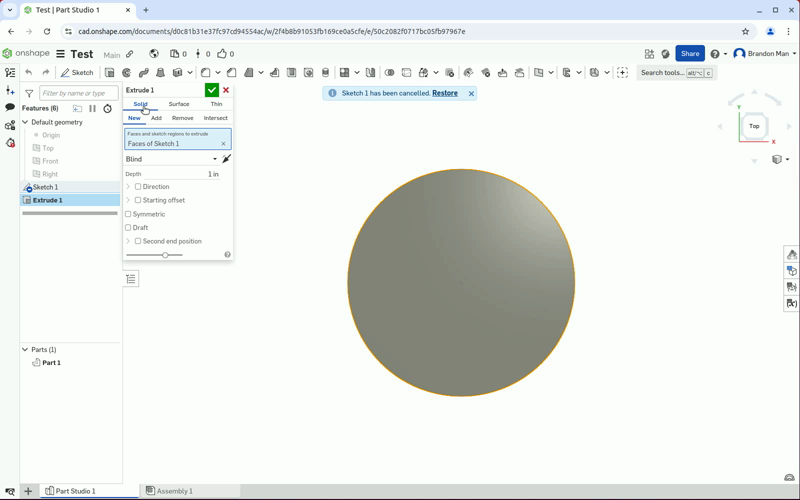
click(143, 106)
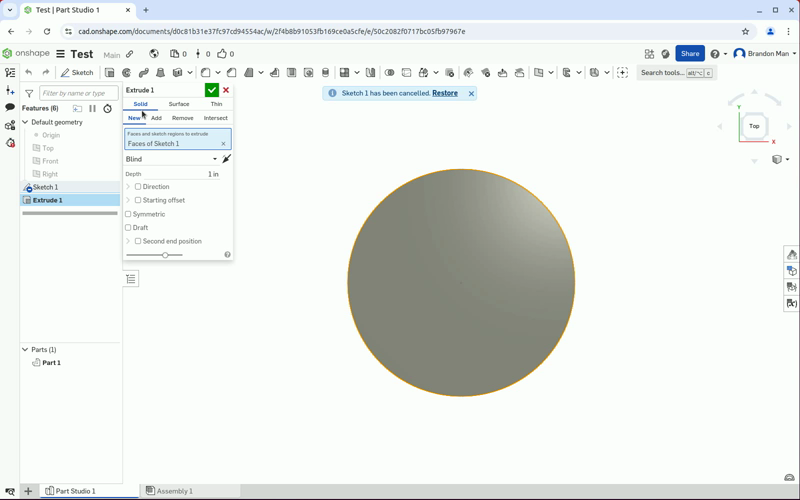
mouse_move(137, 120)
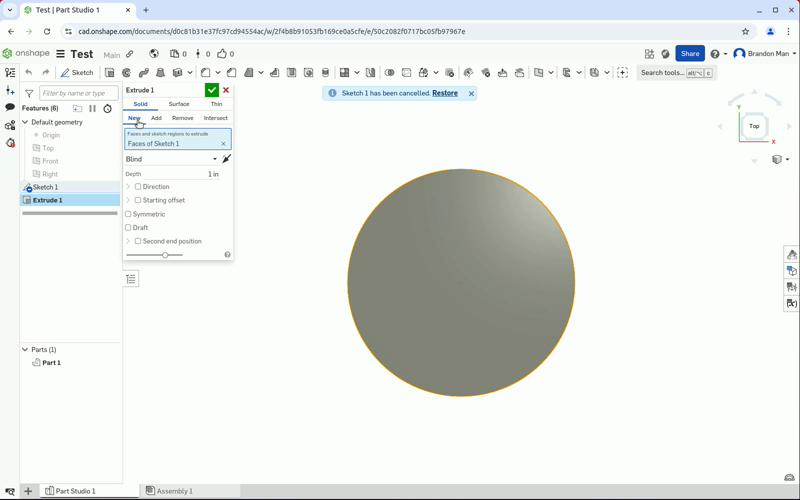
click(137, 120)
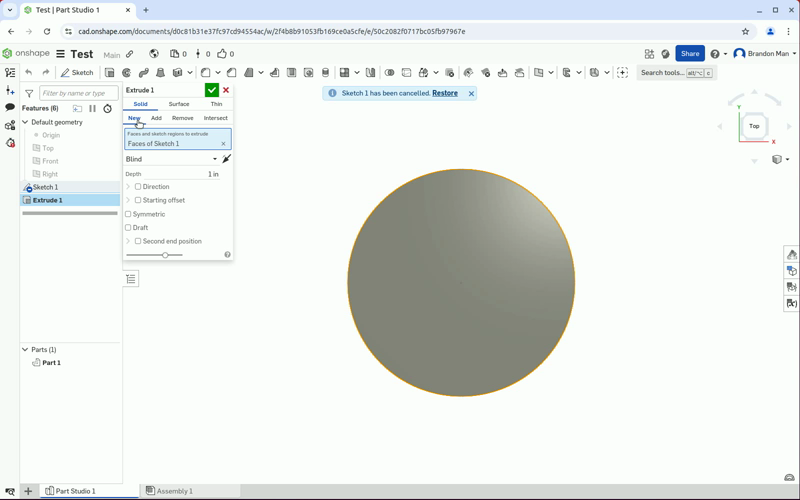
key(tab, 4)
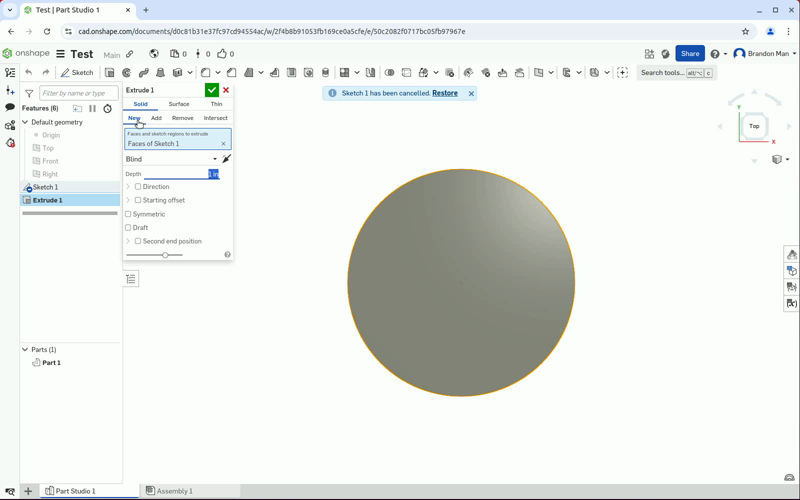
text(19.257)
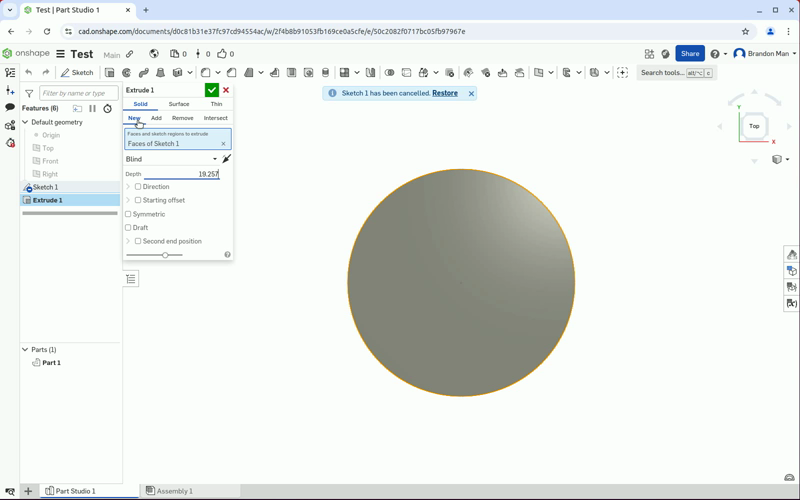
key(enter)
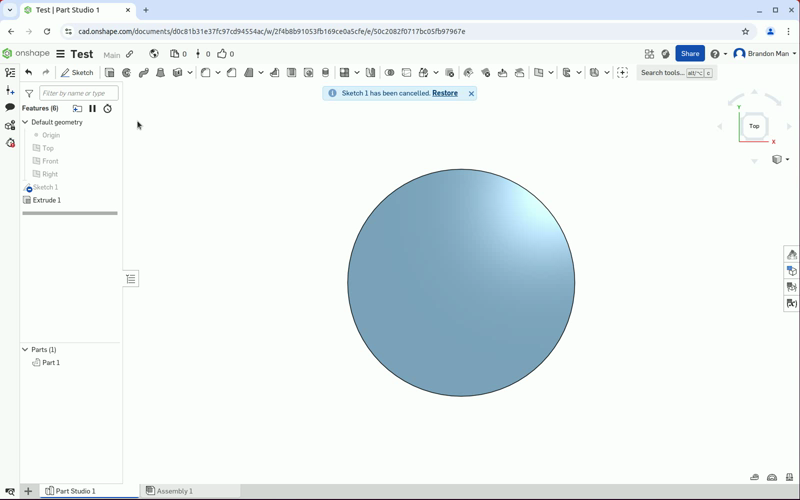
key(shift+h)
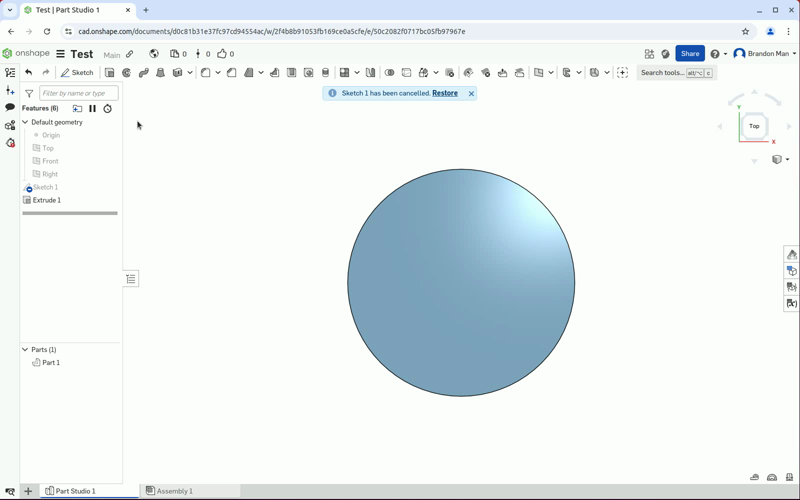
key(shift+h)
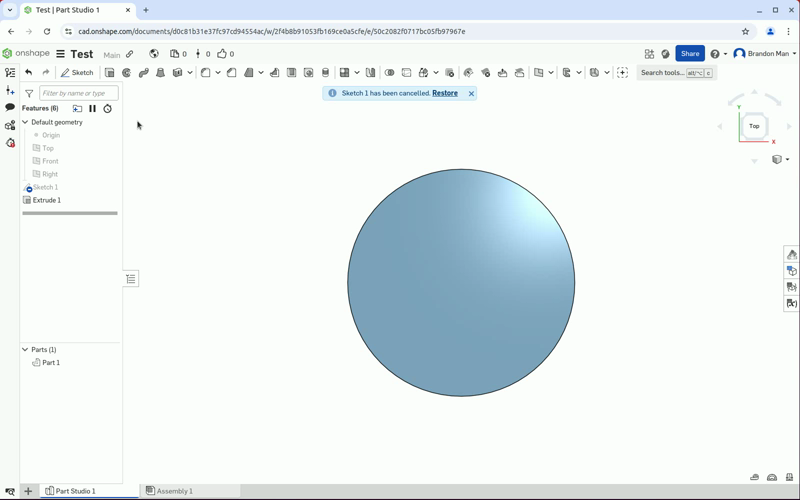
mouse_move(73, 189)
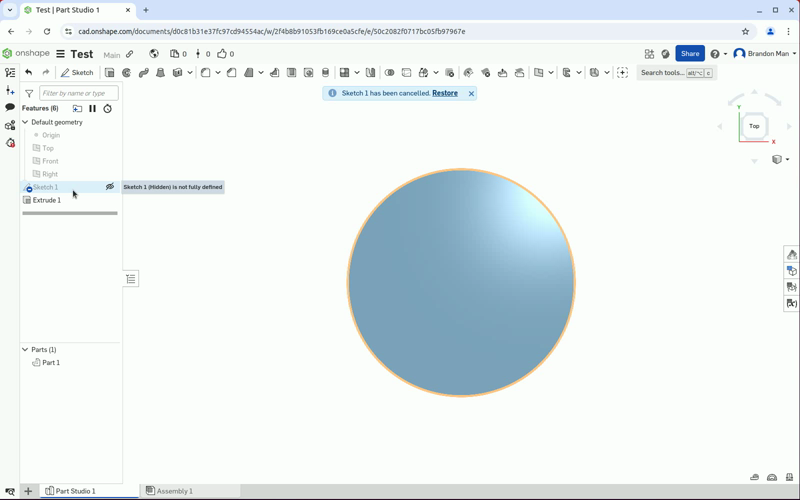
click(73, 189)
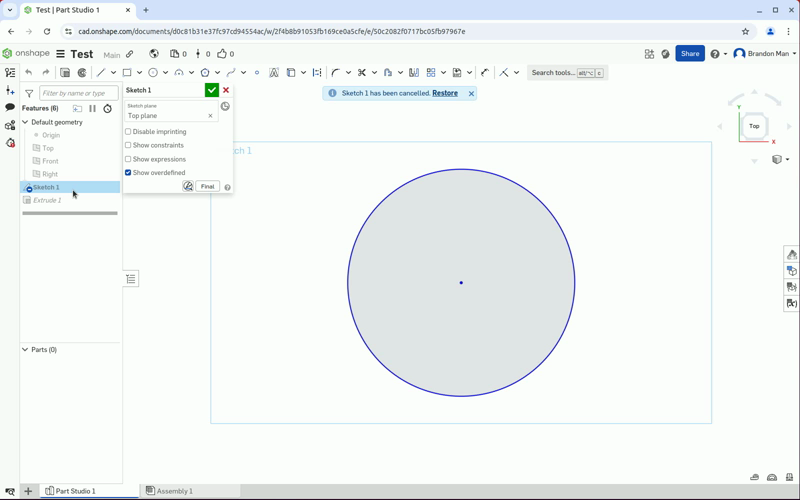
mouse_move(229, 92)
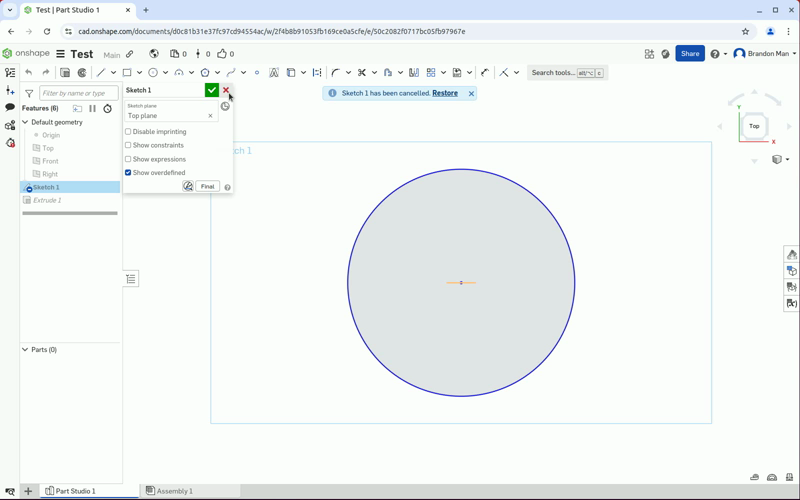
click(229, 92)
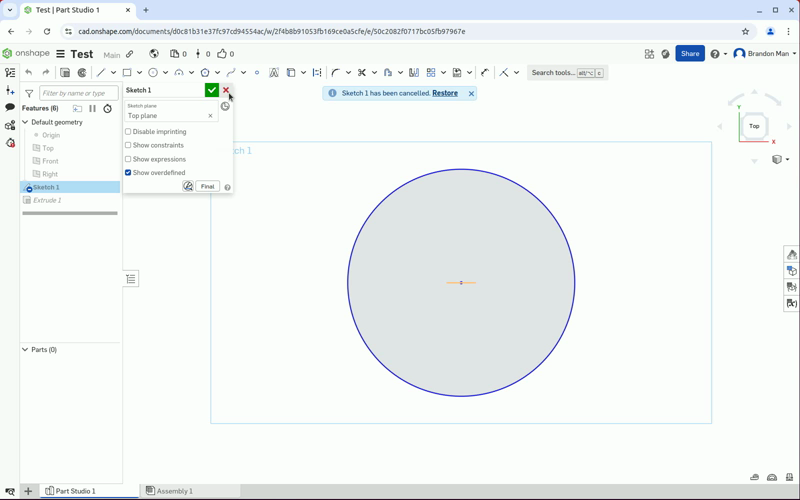
key(shift+s)
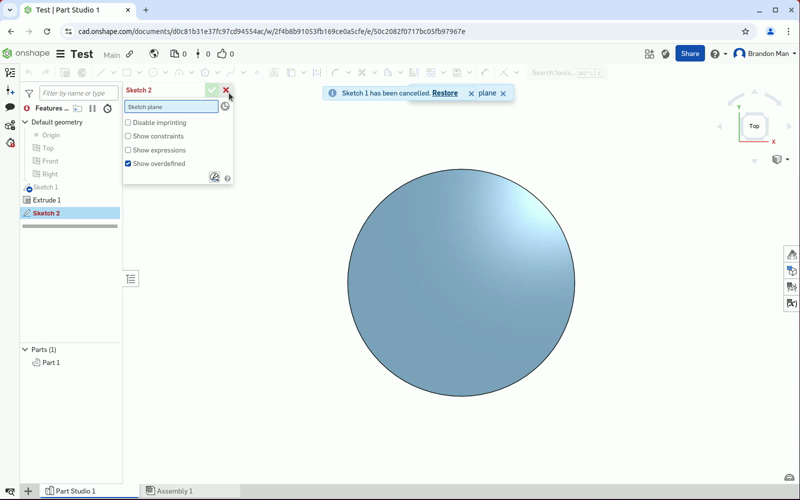
mouse_move(73, 150)
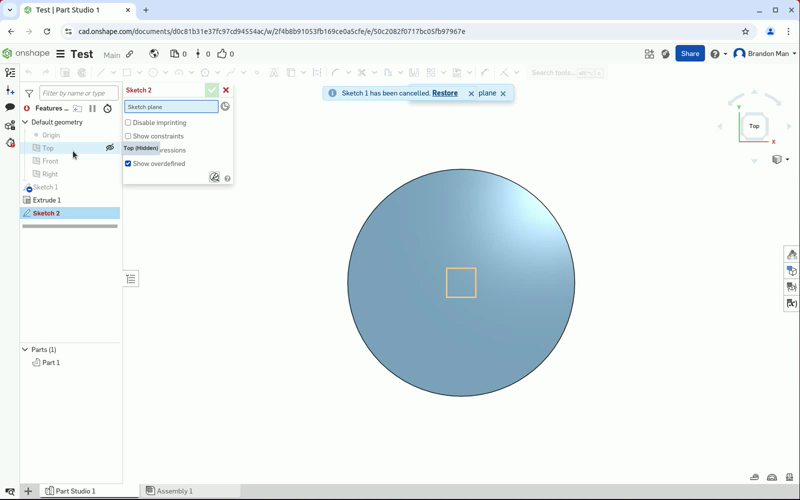
click(73, 150)
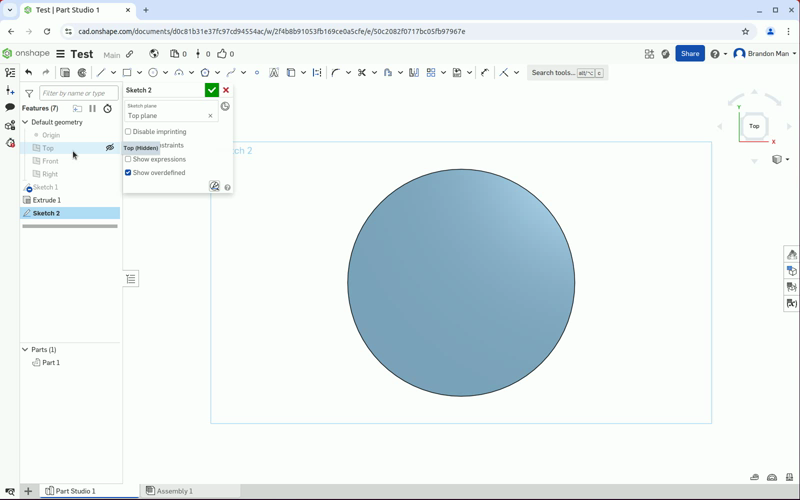
mouse_move(73, 352)
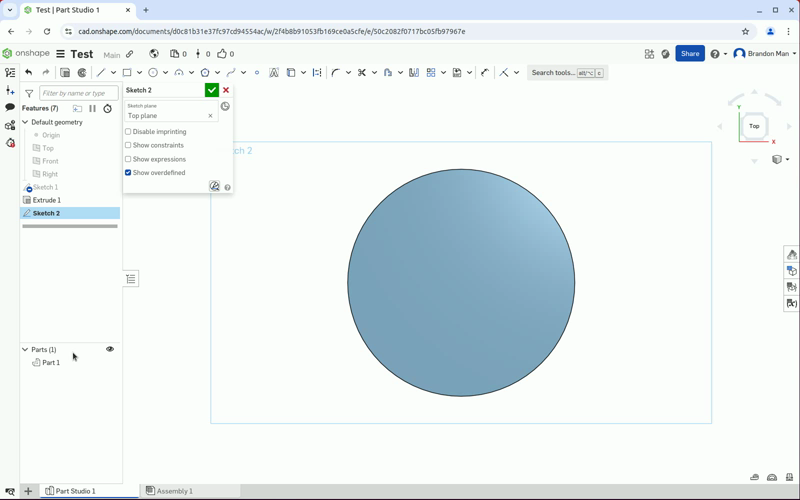
key(y)
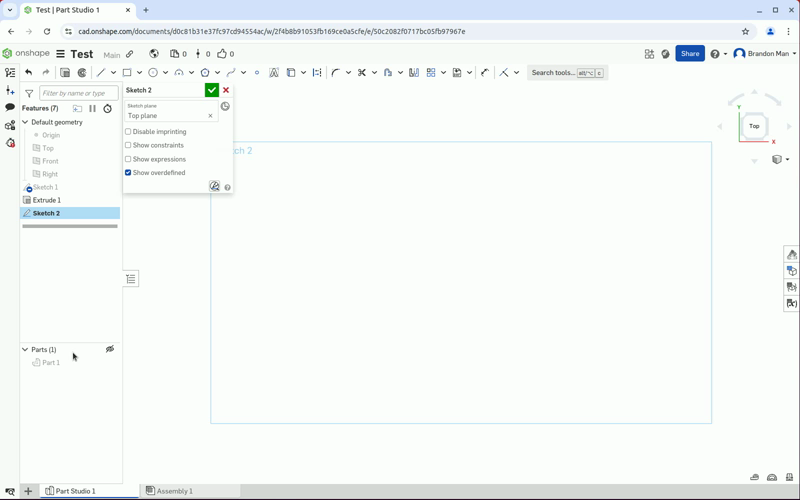
key(c)
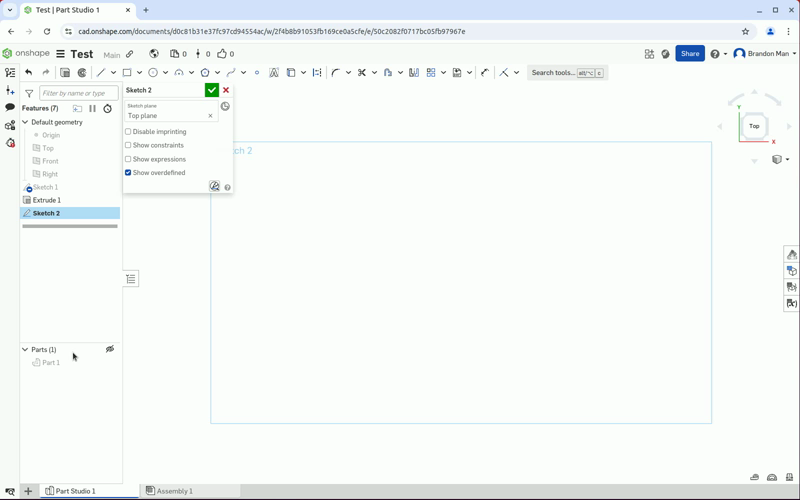
key_down(shift)
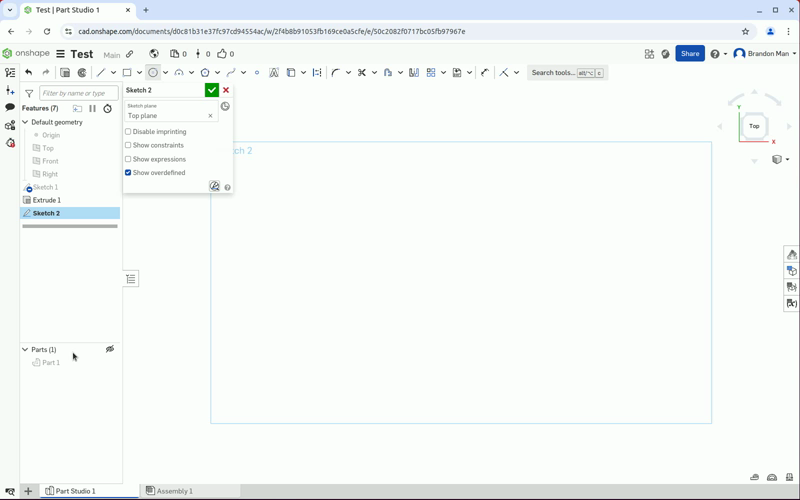
mouse_move(461, 282)
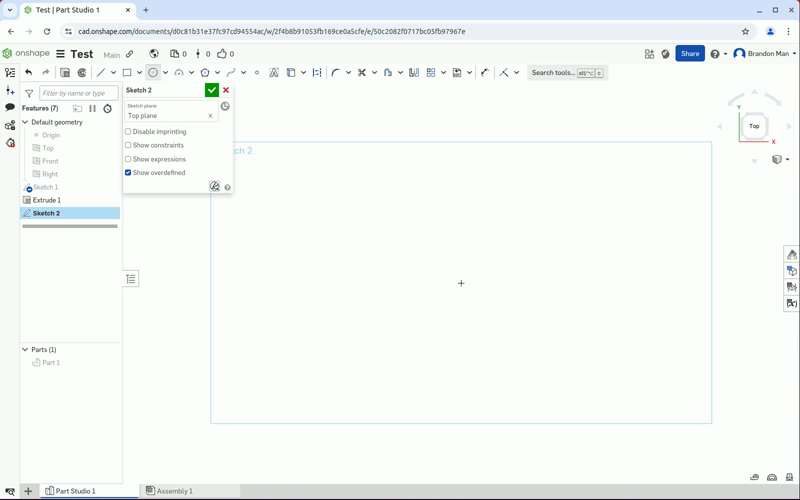
click(461, 282)
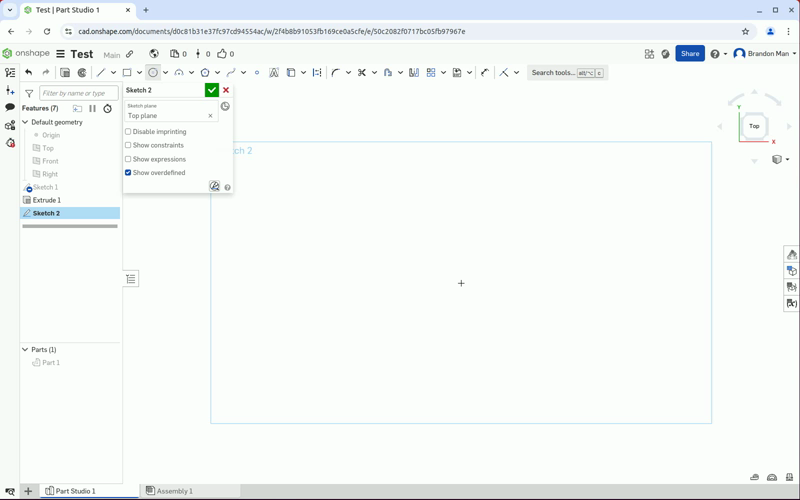
key_up(shift)
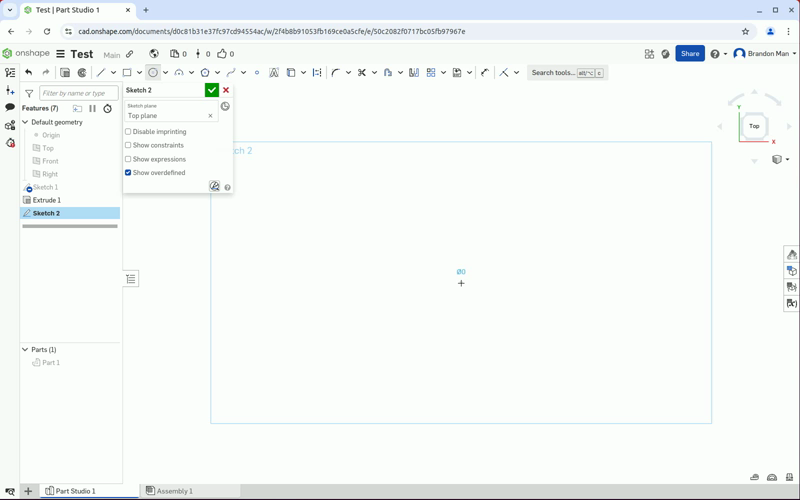
mouse_move(532, 282)
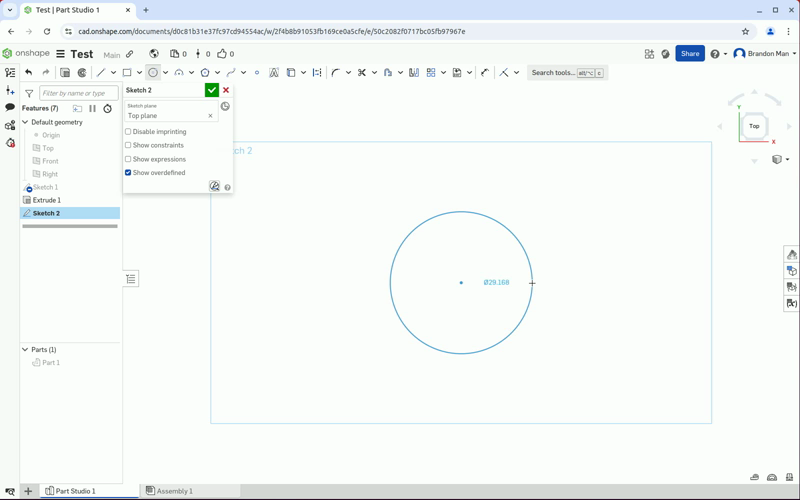
click(532, 282)
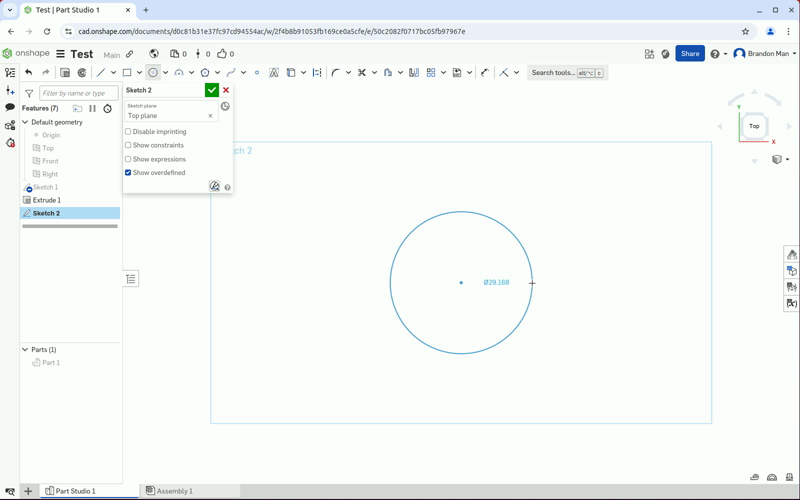
key(esc)
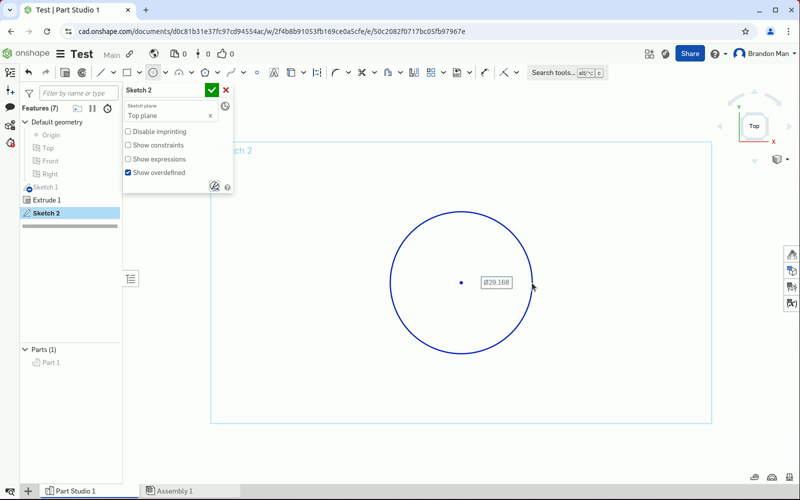
mouse_move(511, 263)
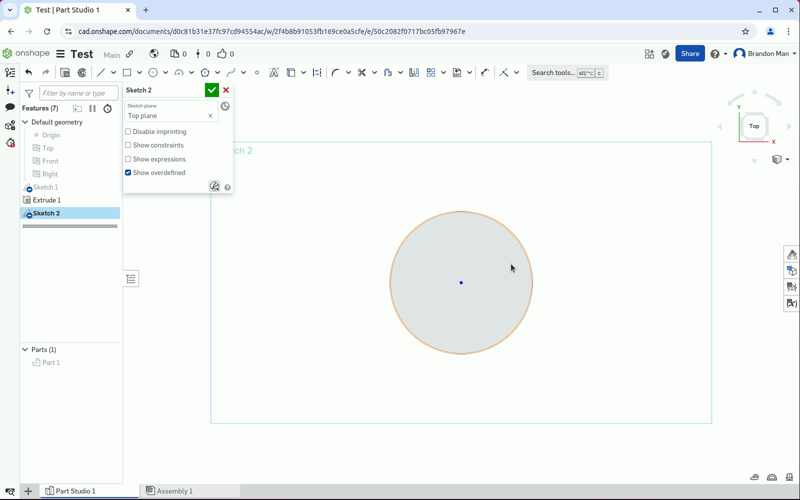
click(511, 263)
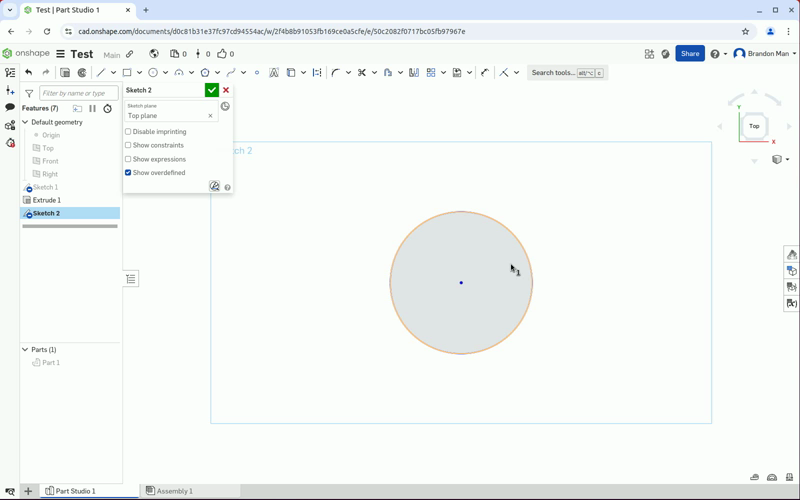
mouse_move(73, 352)
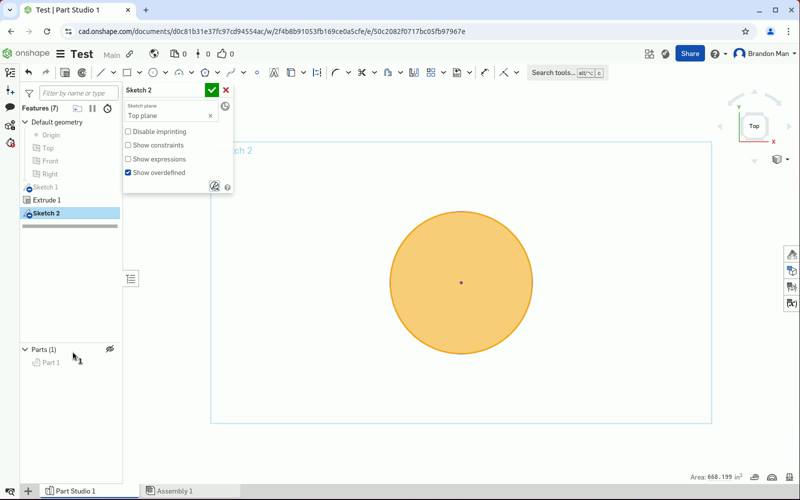
key(shift+y)
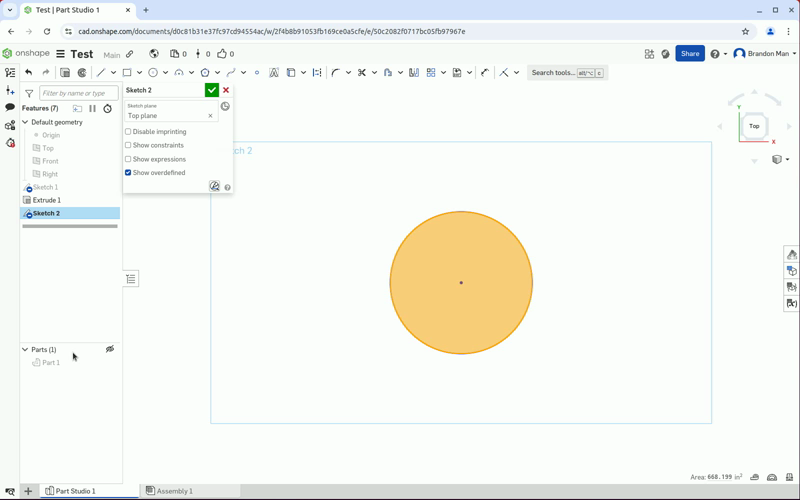
key(shift+e)
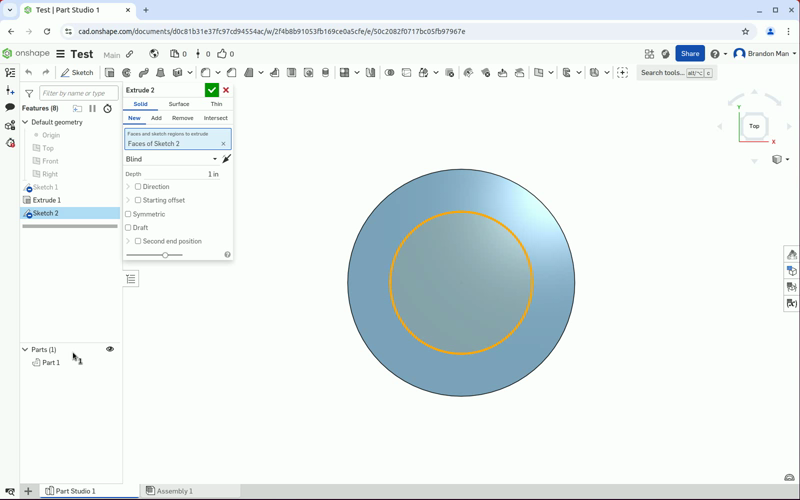
mouse_move(143, 106)
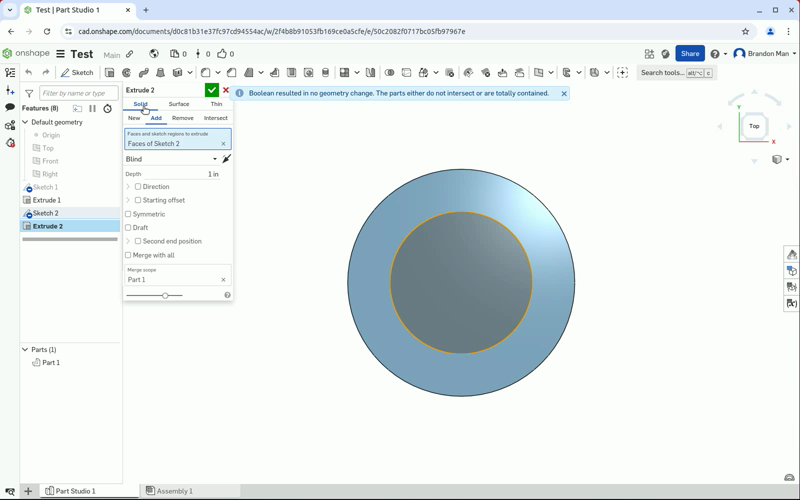
click(143, 106)
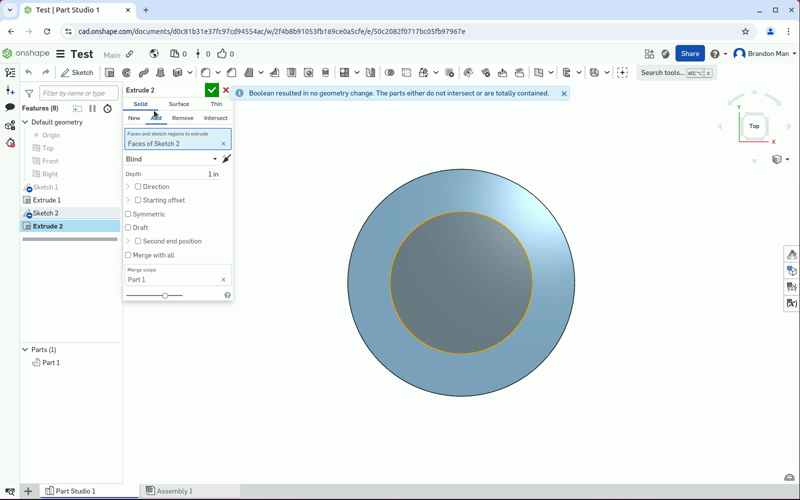
mouse_move(186, 120)
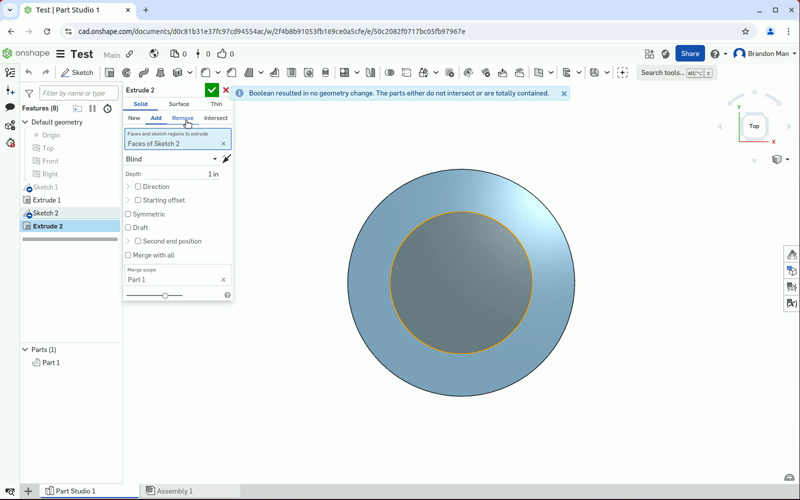
click(186, 120)
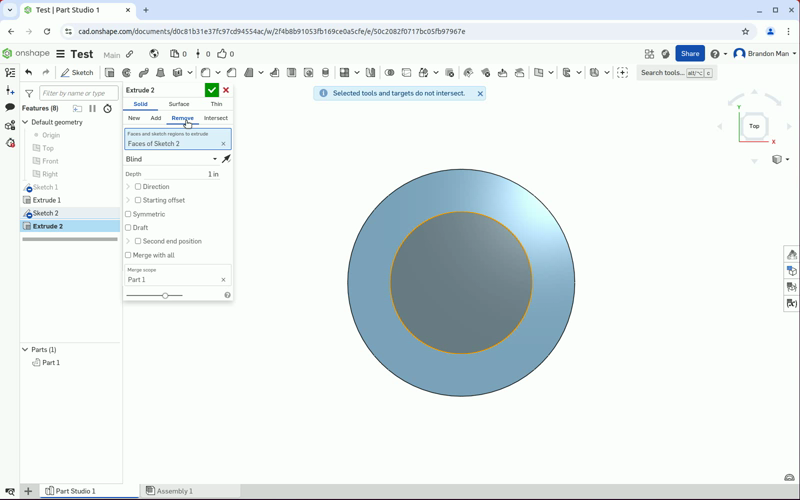
key(tab, 4)
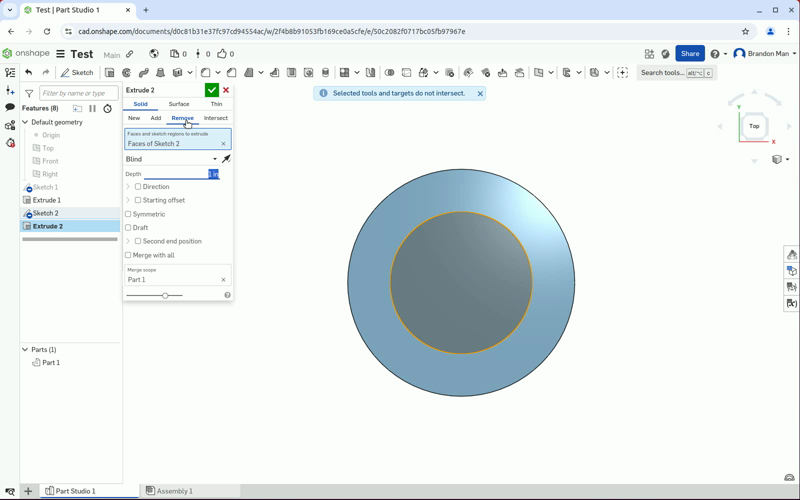
text(-19.257)
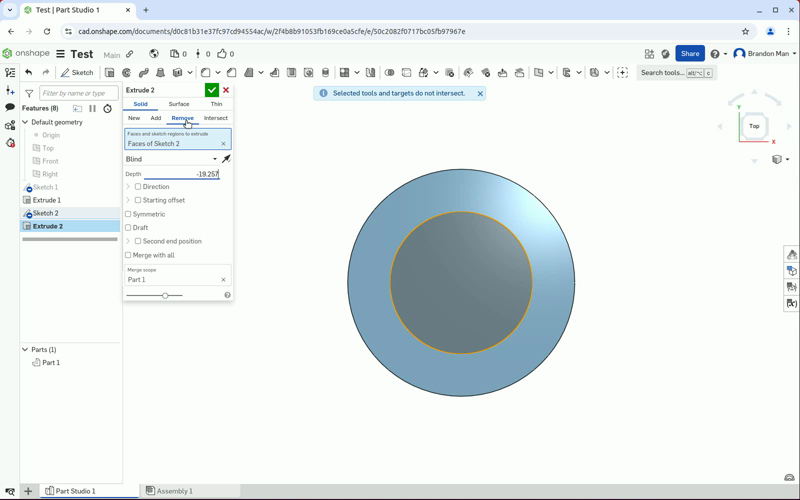
key(tab, 6)
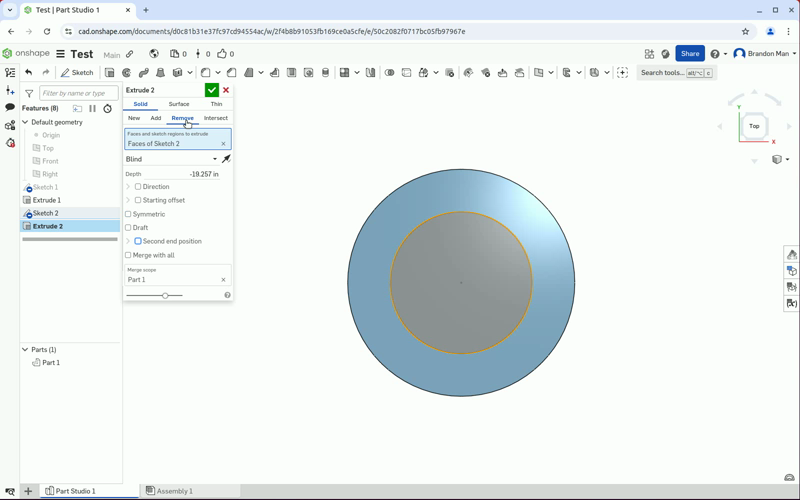
key(space)
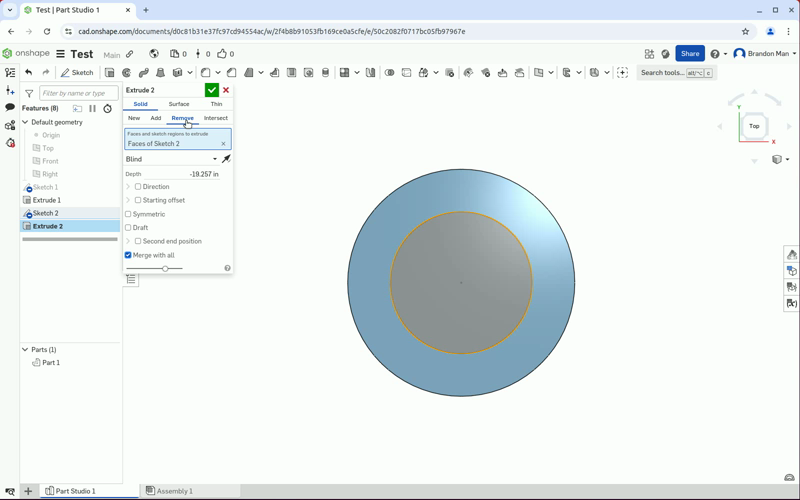
key(enter)
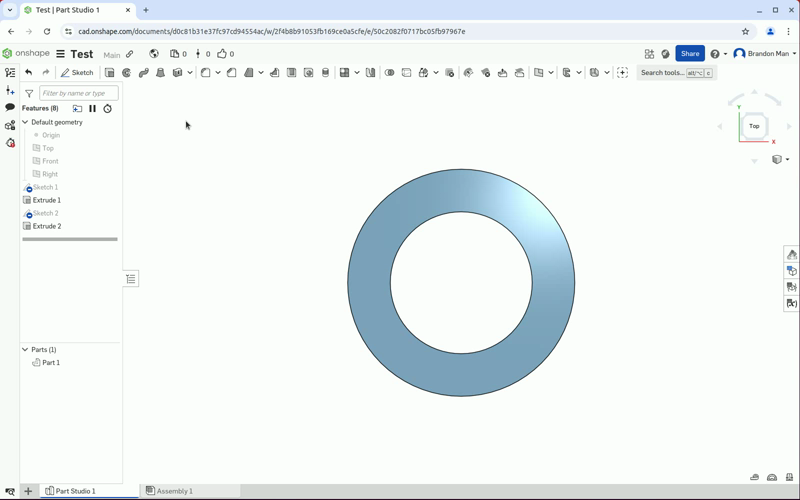
key(shift+h)
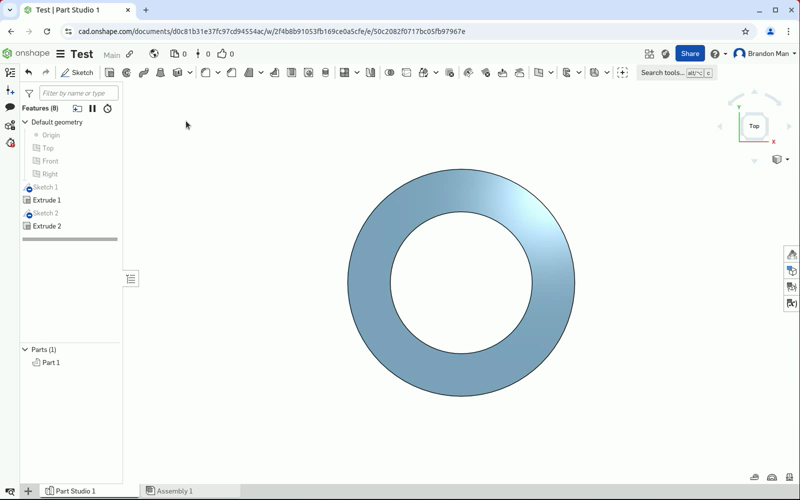
key(shift+h)
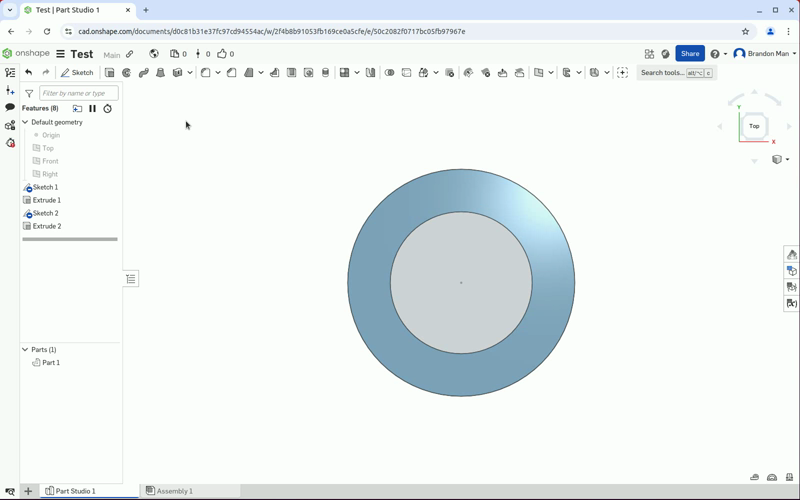
key(shift+7)
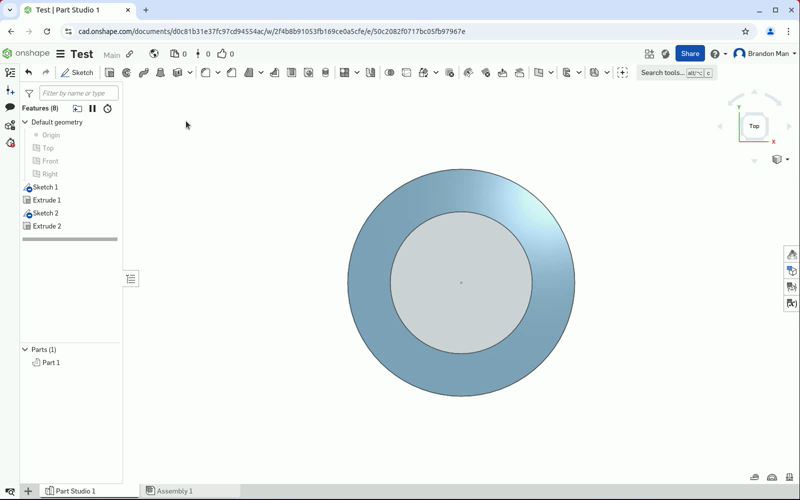
key(up, 3)
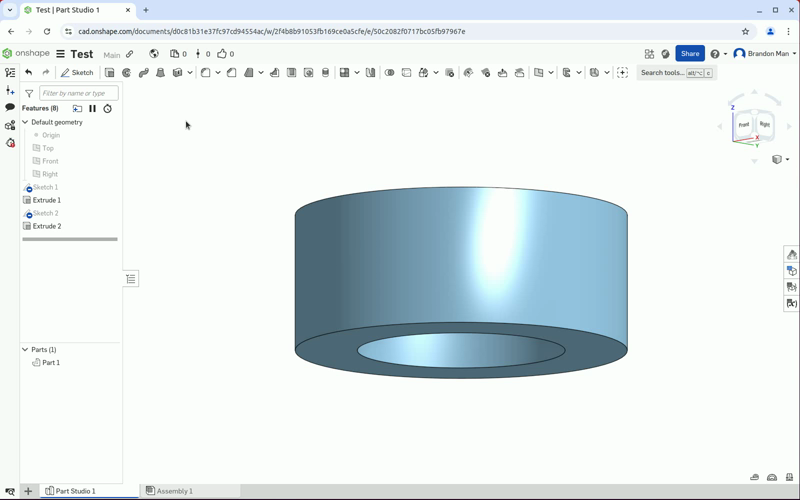
key(left, 3)
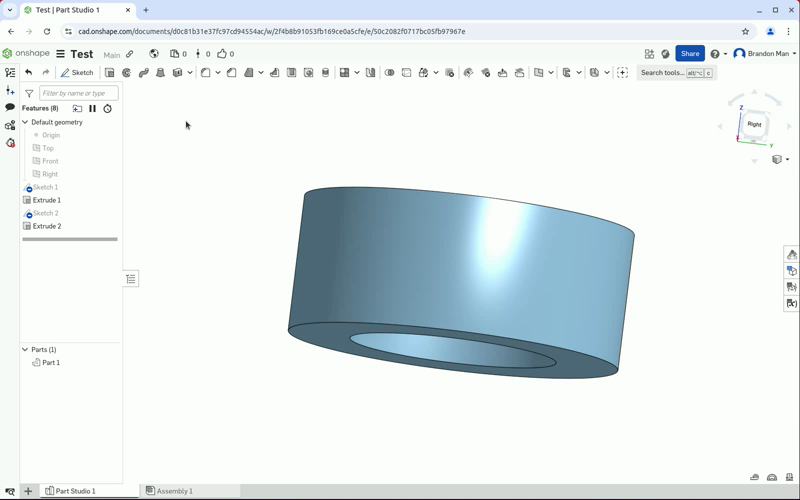
key(right, 3)
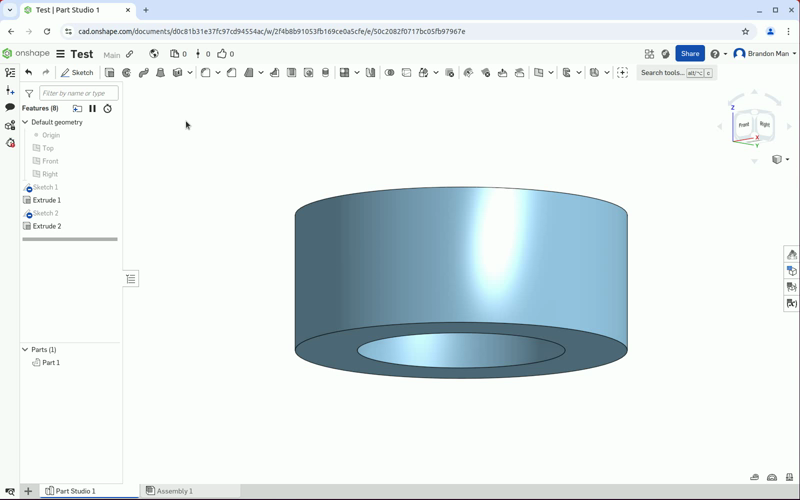
key(down, 3)
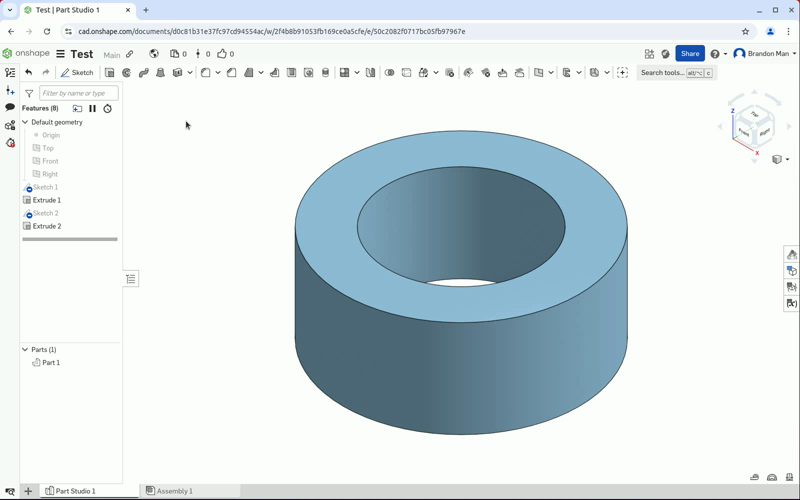
mouse_move(73, 189)
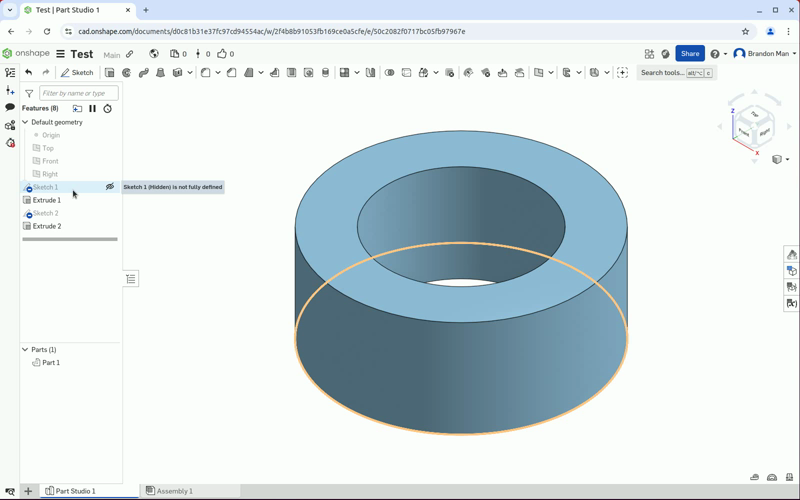
click(73, 189)